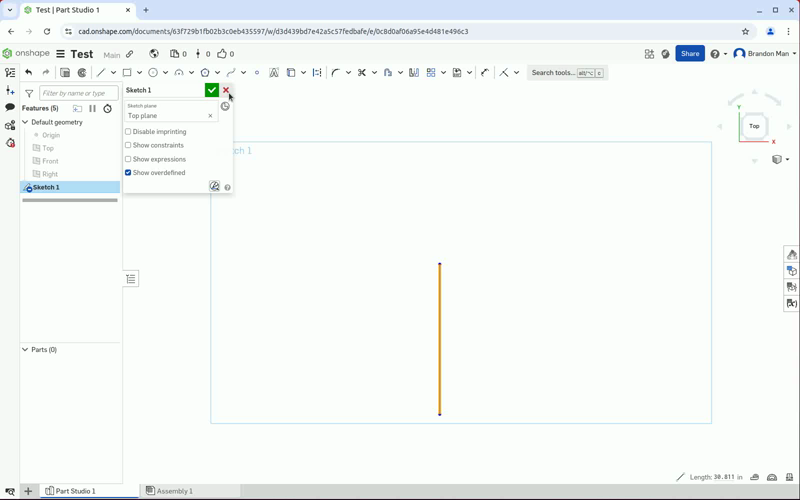
key(shift+h)
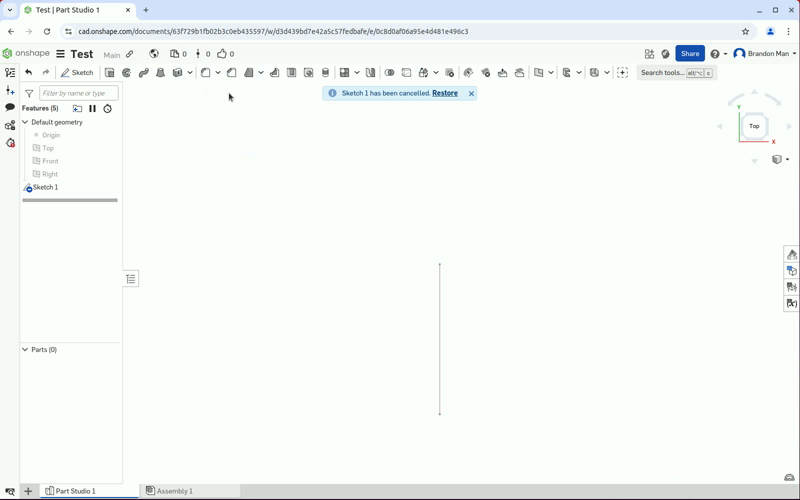
key(shift+s)
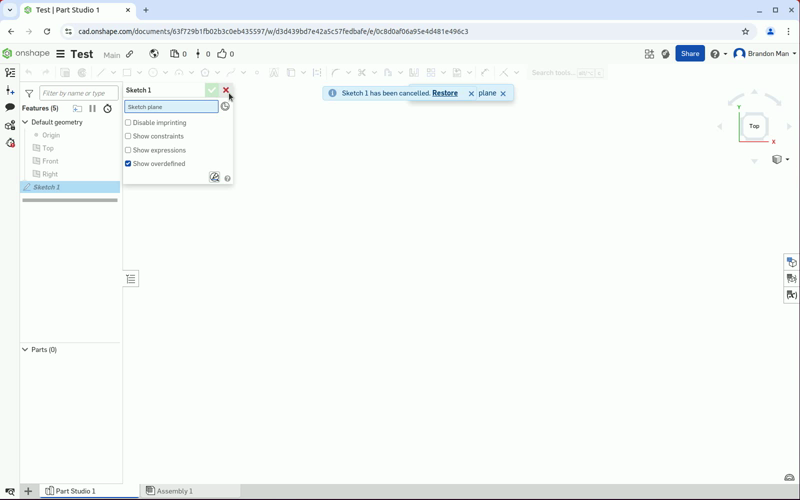
mouse_move(73, 150)
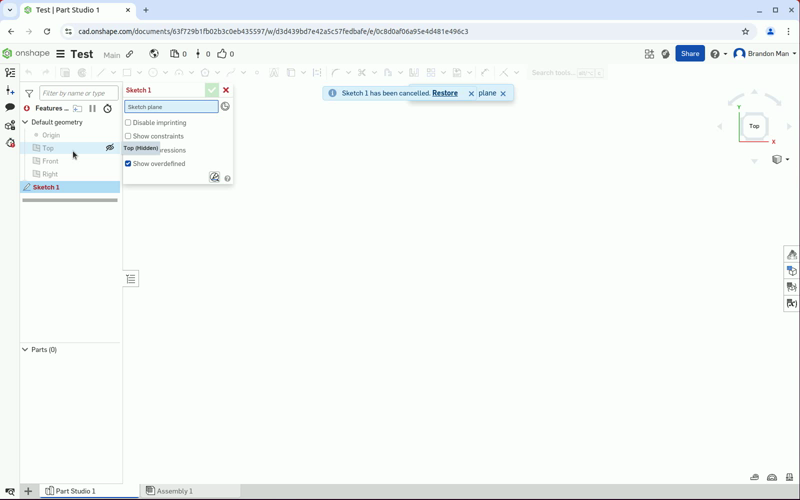
click(73, 150)
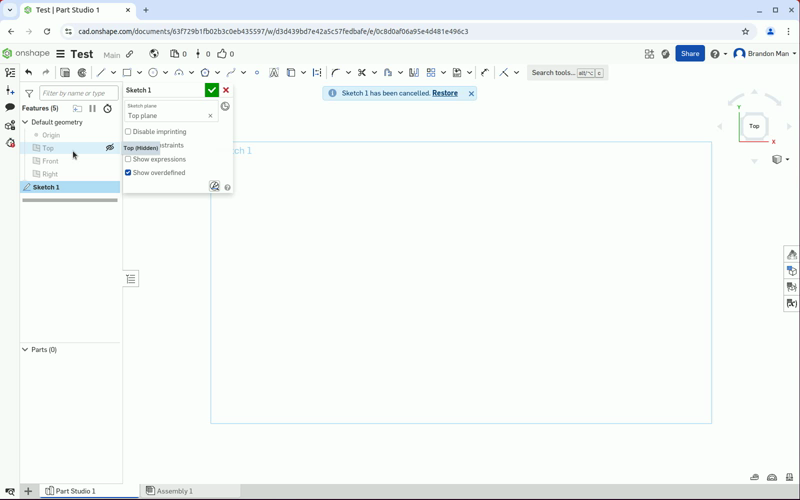
mouse_move(73, 352)
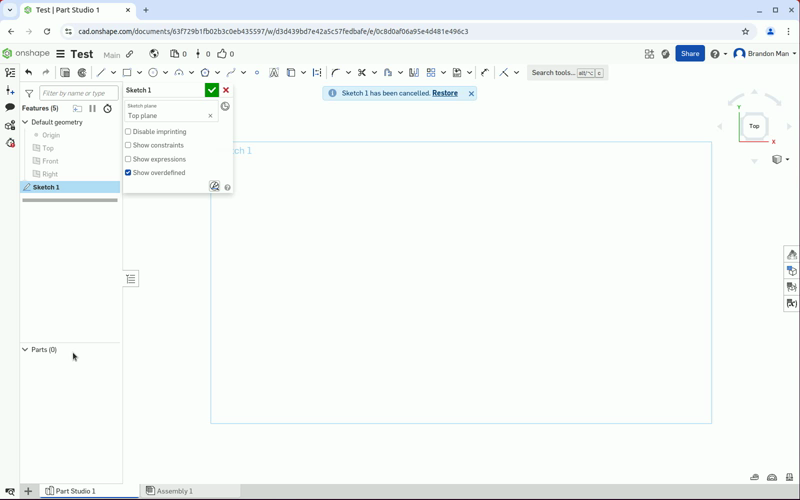
key(y)
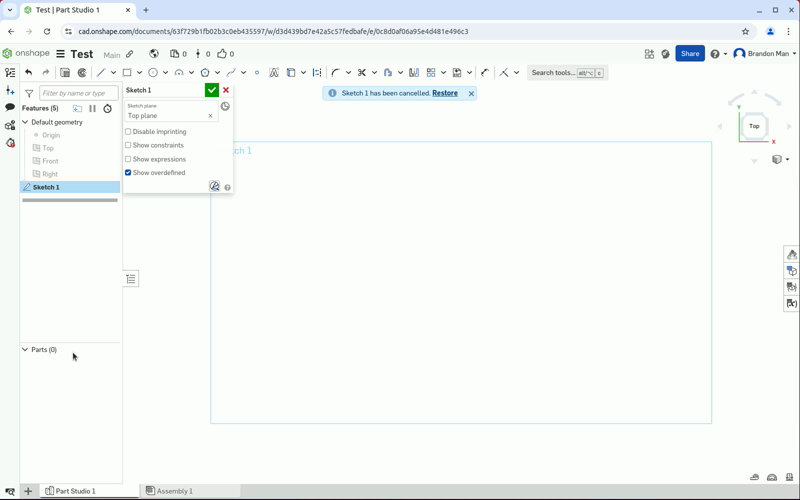
key(l)
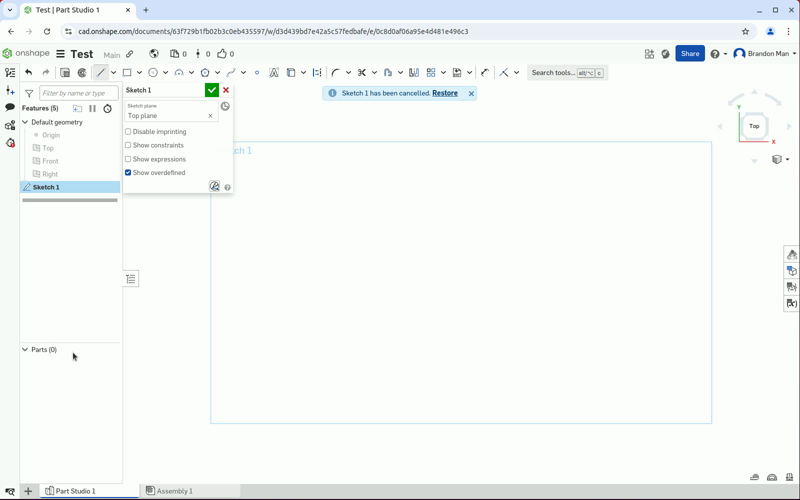
key_down(shift)
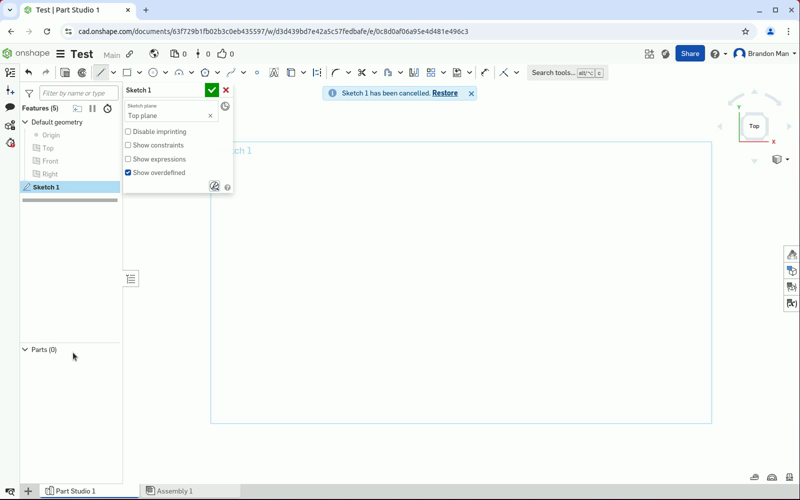
mouse_move(386, 356)
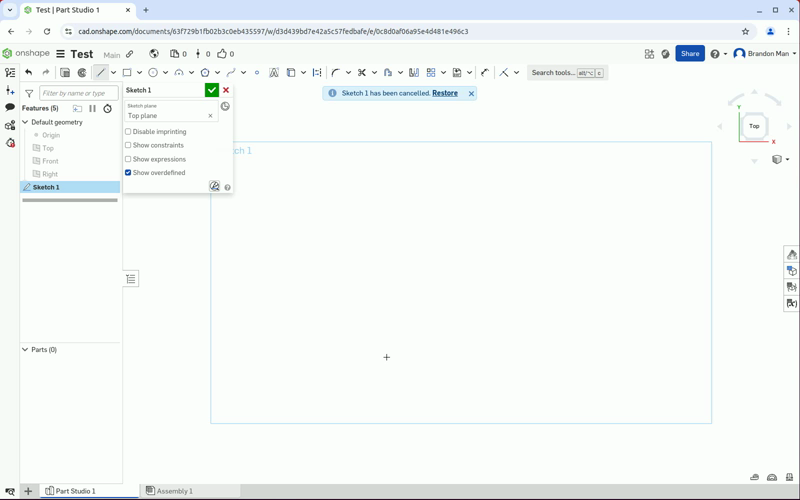
click(386, 356)
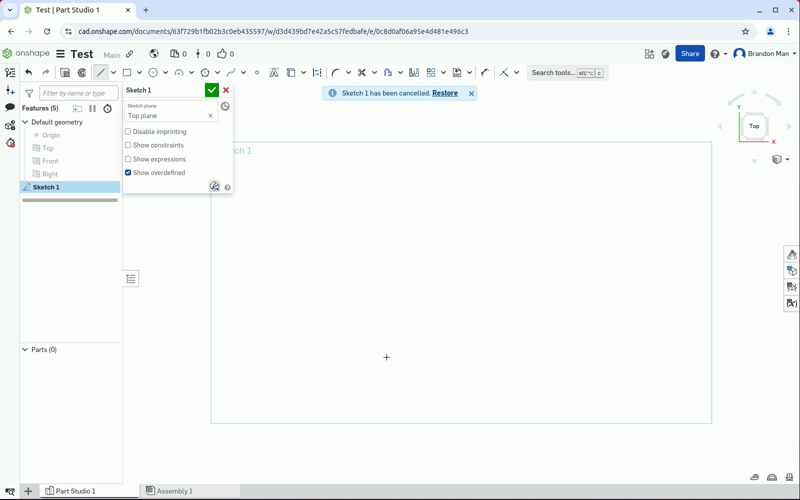
key_up(shift)
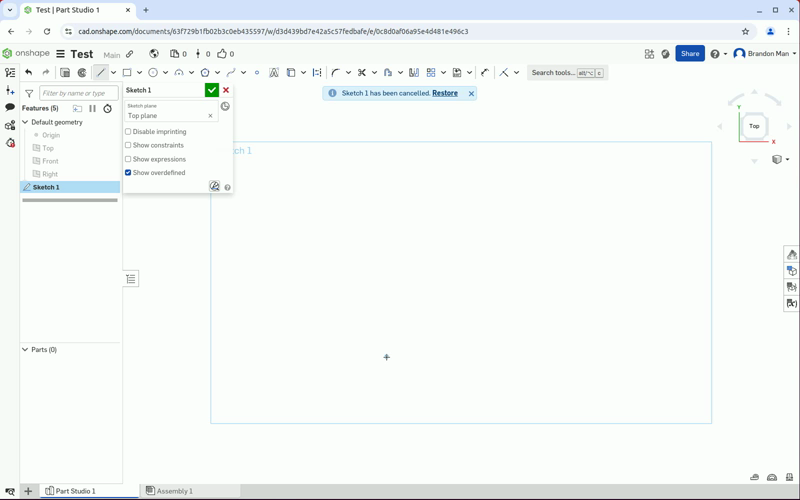
key_down(shift)
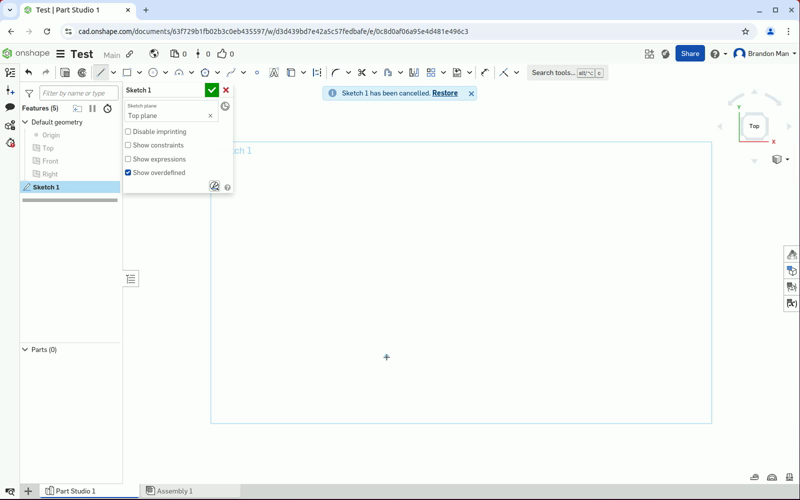
mouse_move(533, 356)
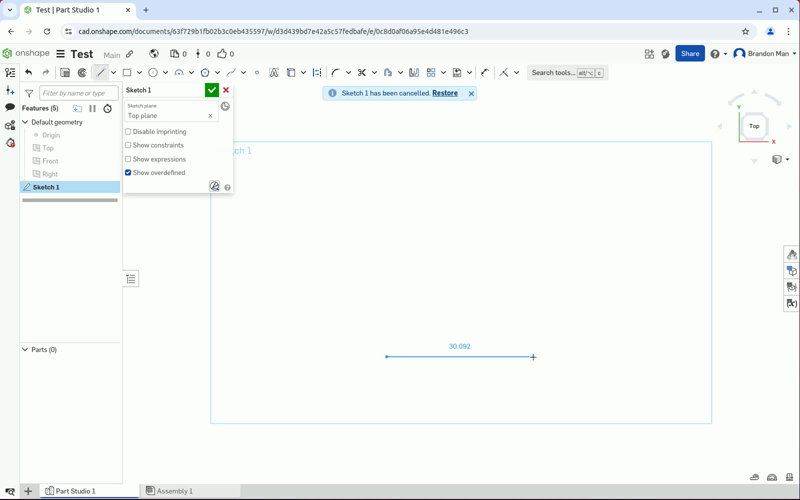
click(533, 356)
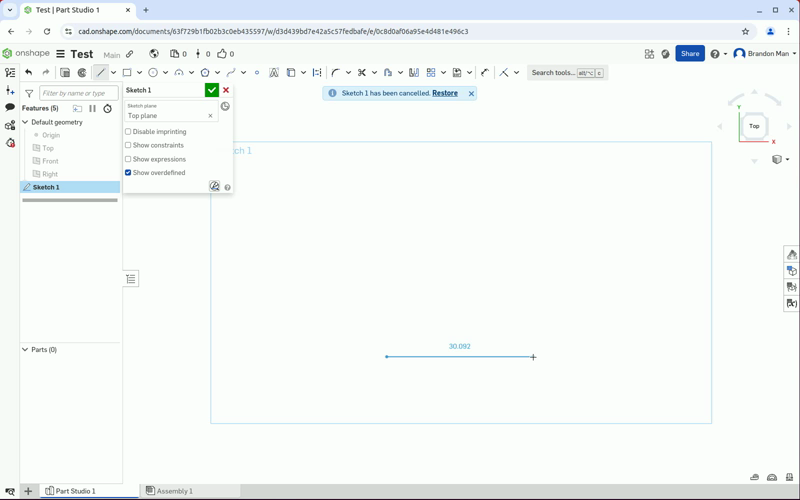
key_up(shift)
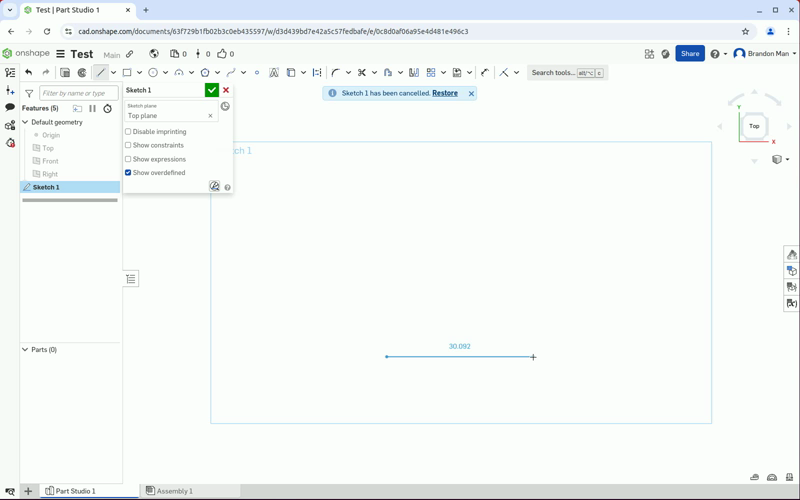
key_down(shift)
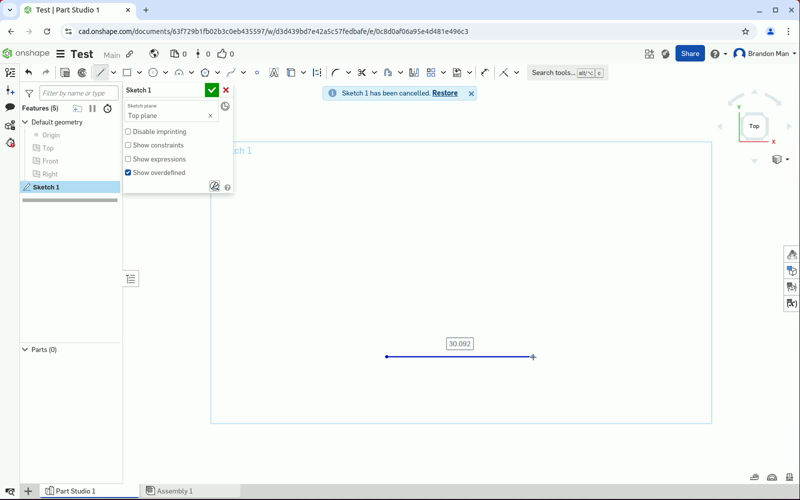
mouse_move(533, 210)
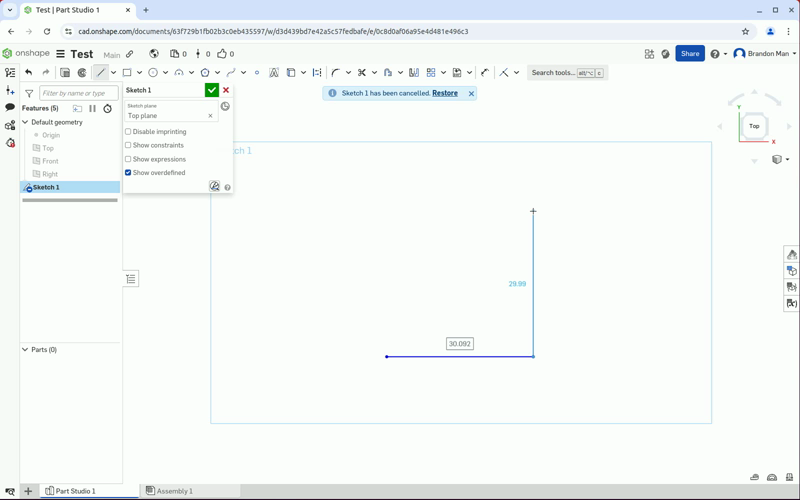
click(533, 210)
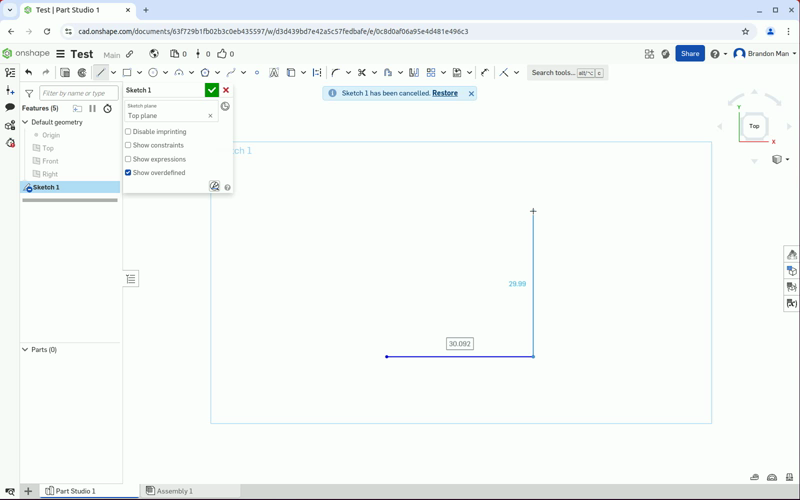
key_up(shift)
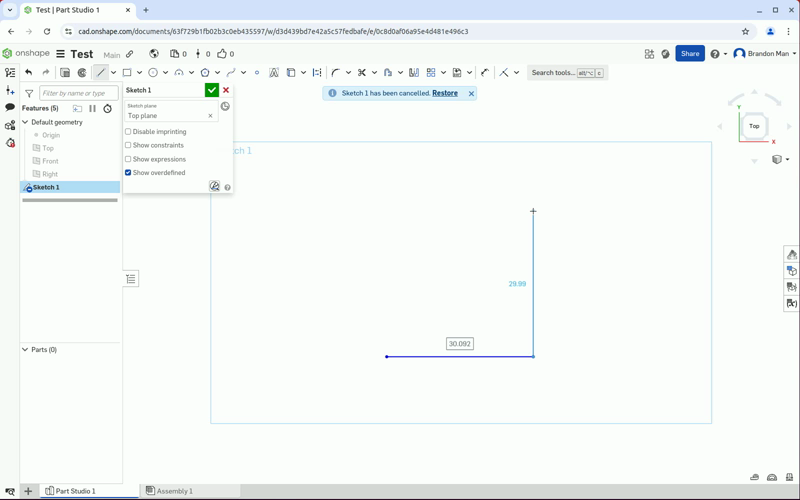
key_down(shift)
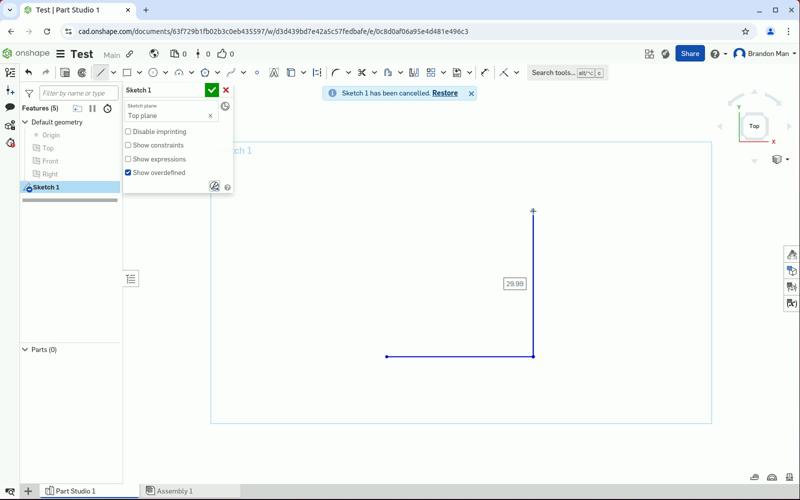
mouse_move(386, 210)
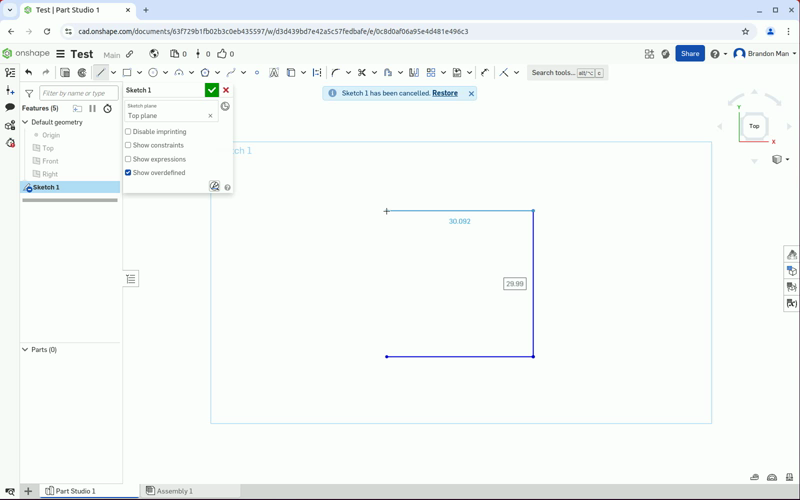
click(386, 210)
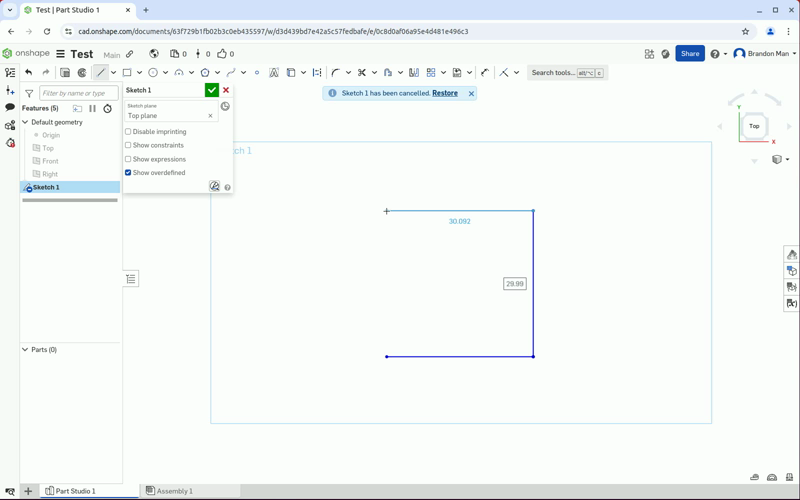
key_up(shift)
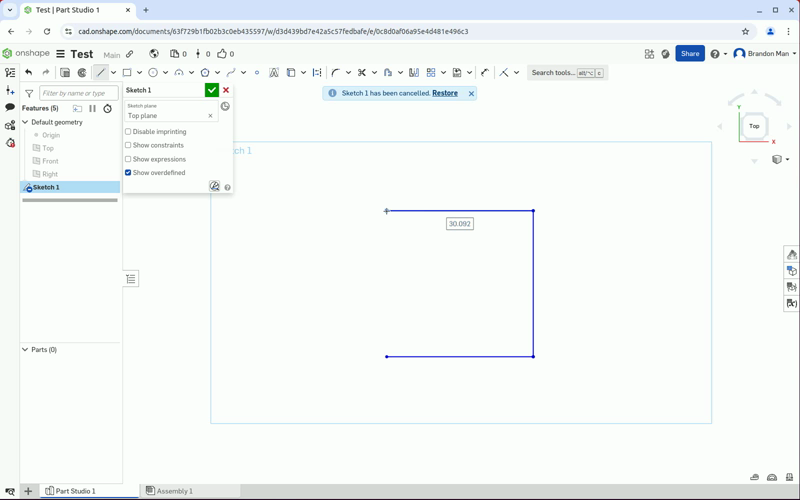
key_down(shift)
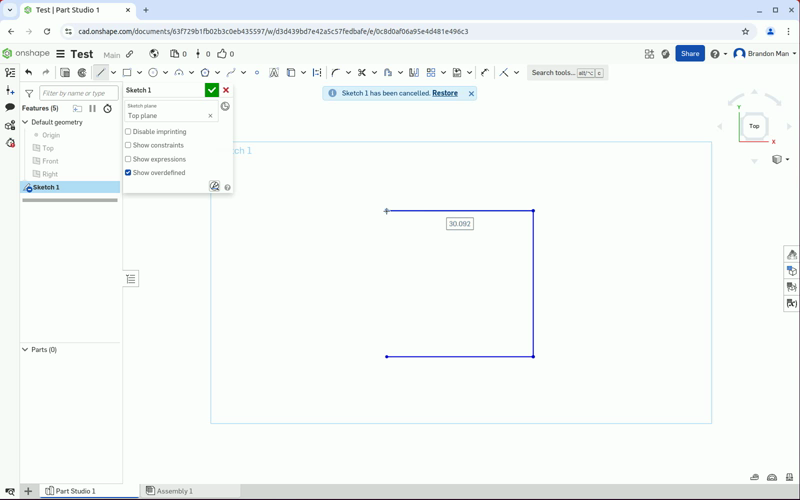
mouse_move(386, 356)
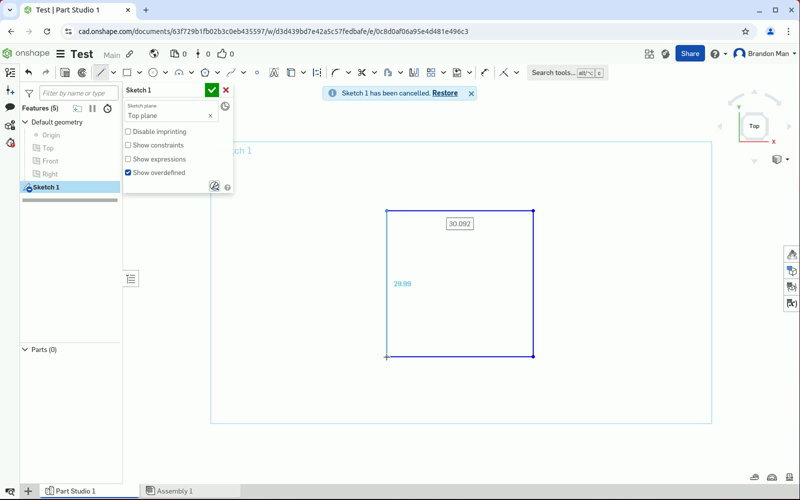
key_up(shift)
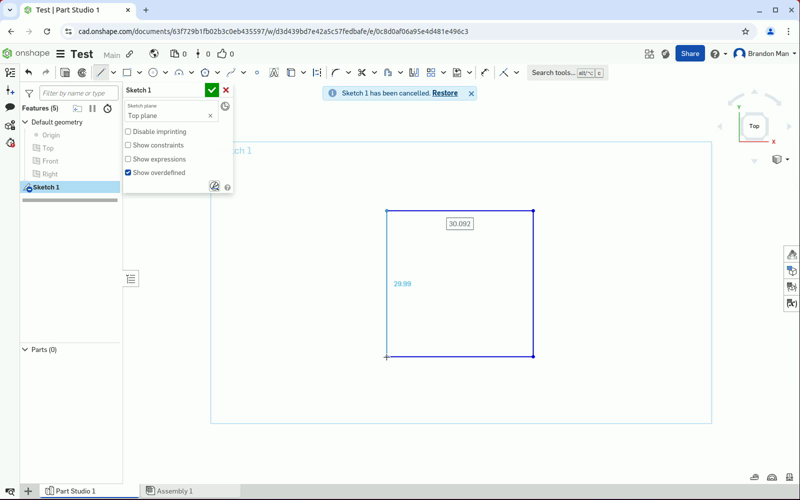
click(386, 356)
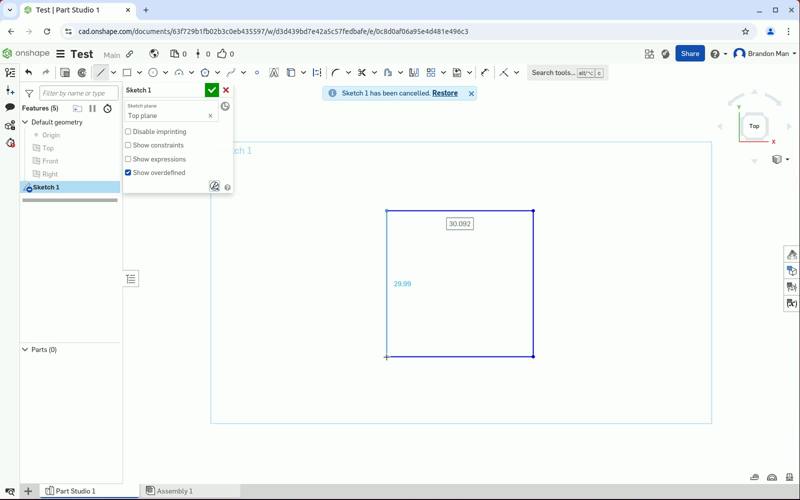
key(esc)
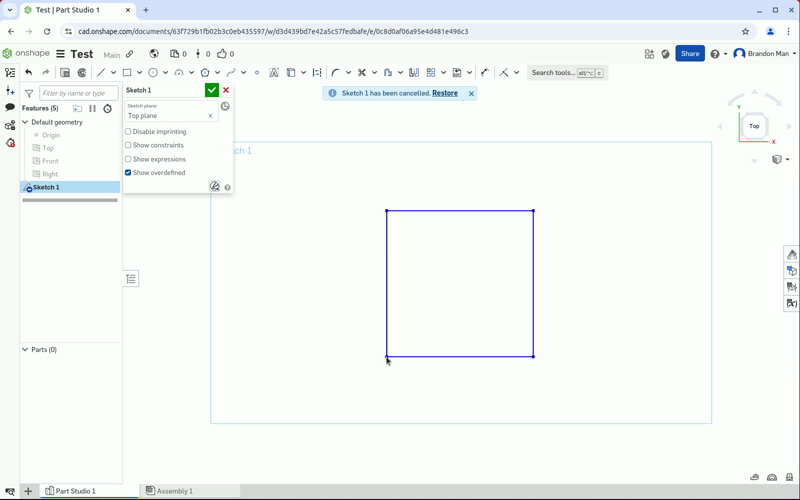
mouse_move(515, 260)
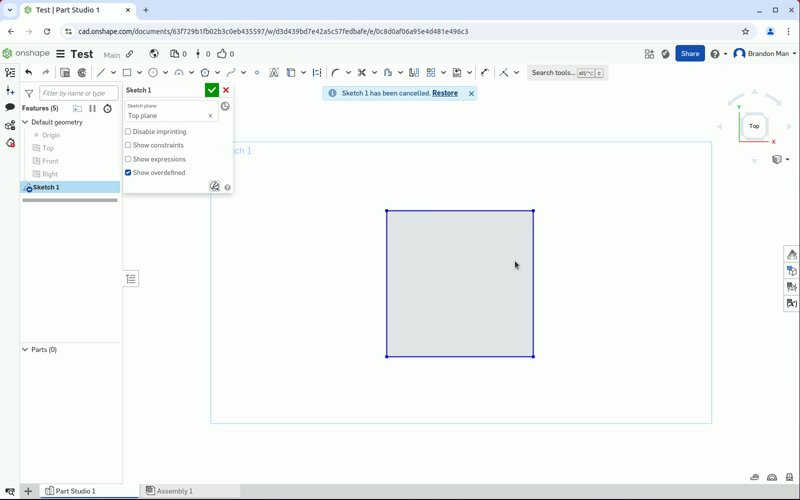
click(515, 260)
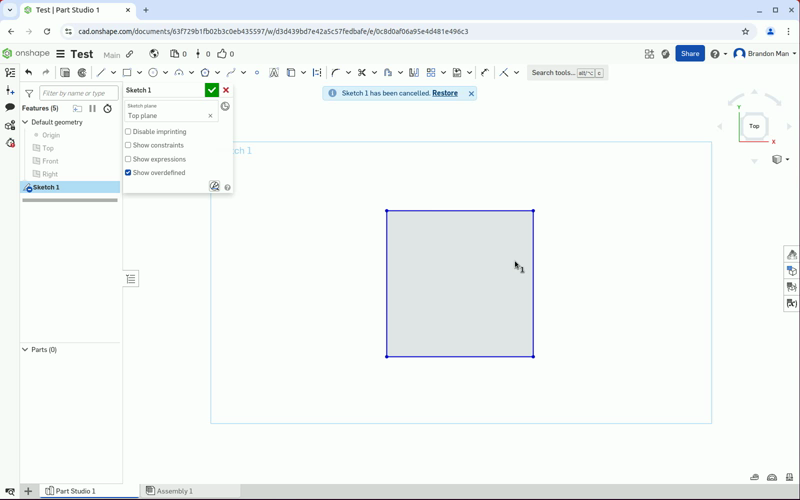
mouse_move(73, 352)
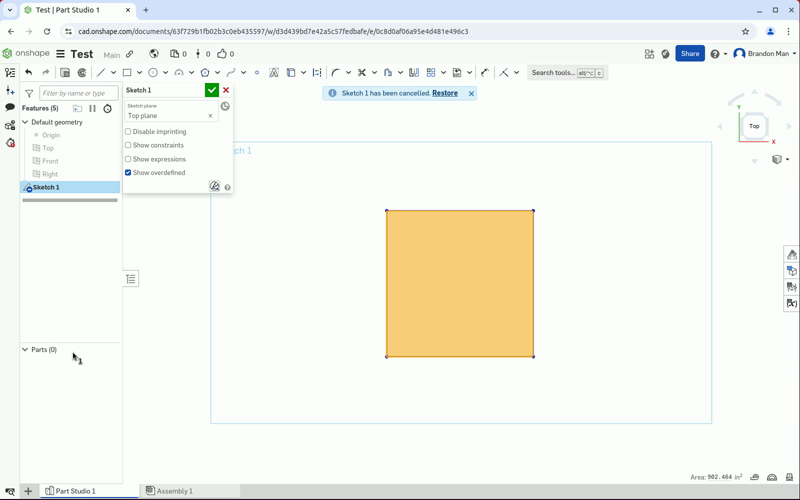
key(shift+y)
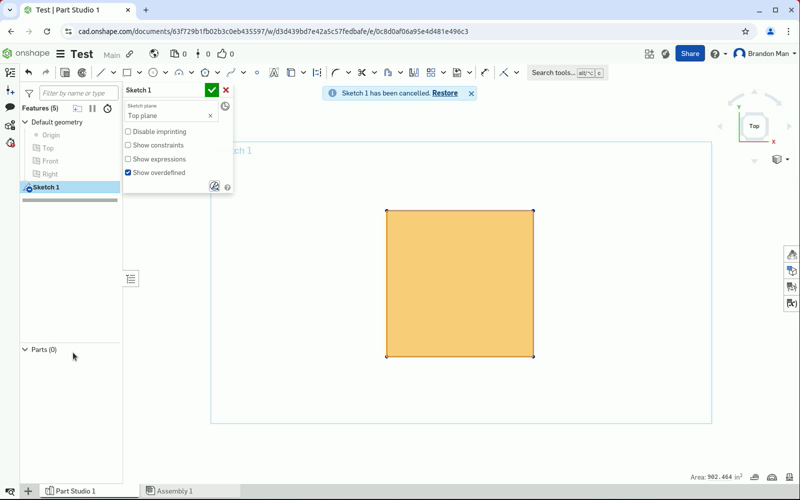
key(shift+e)
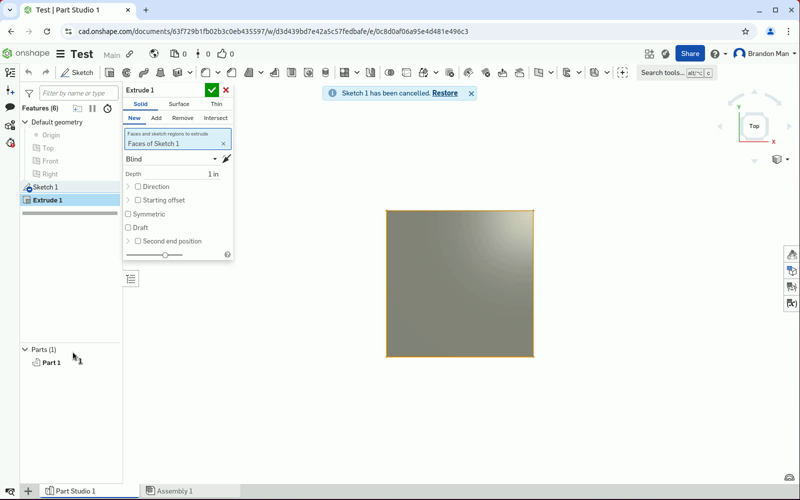
mouse_move(143, 106)
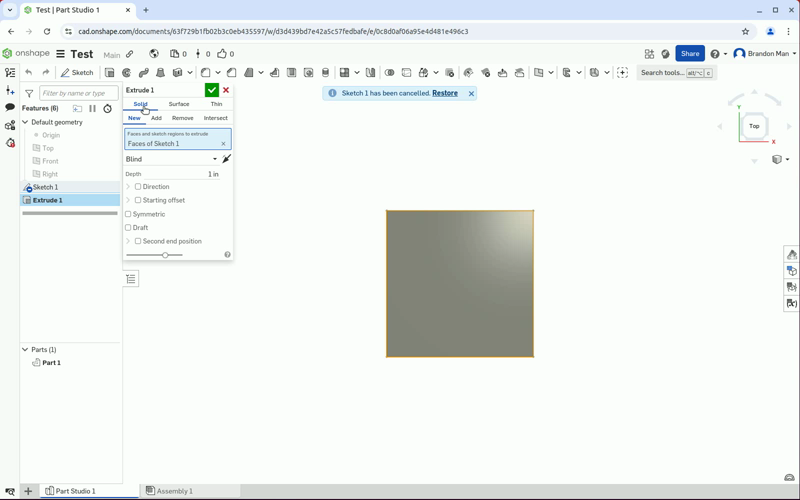
click(143, 106)
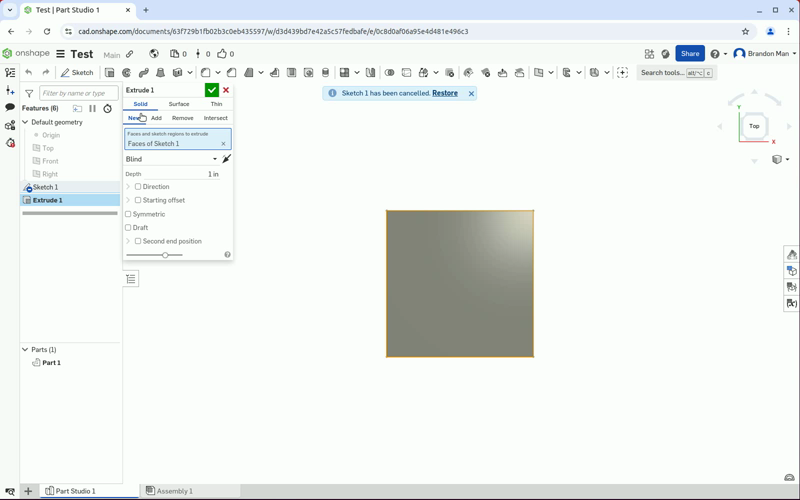
mouse_move(137, 120)
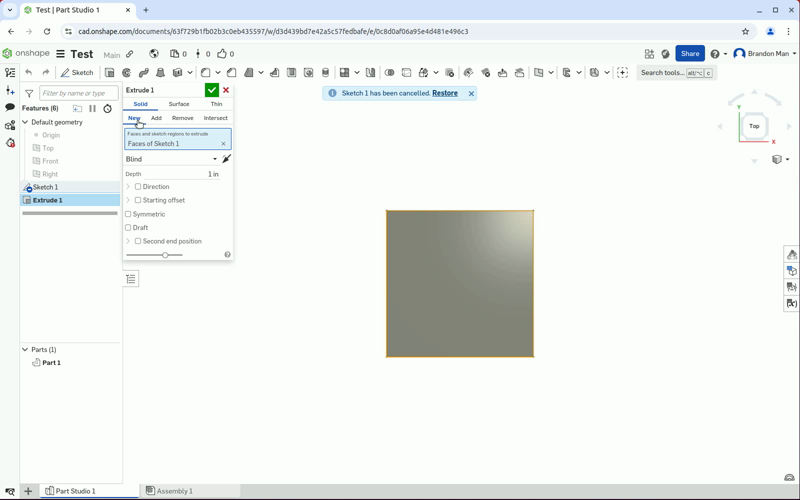
click(137, 120)
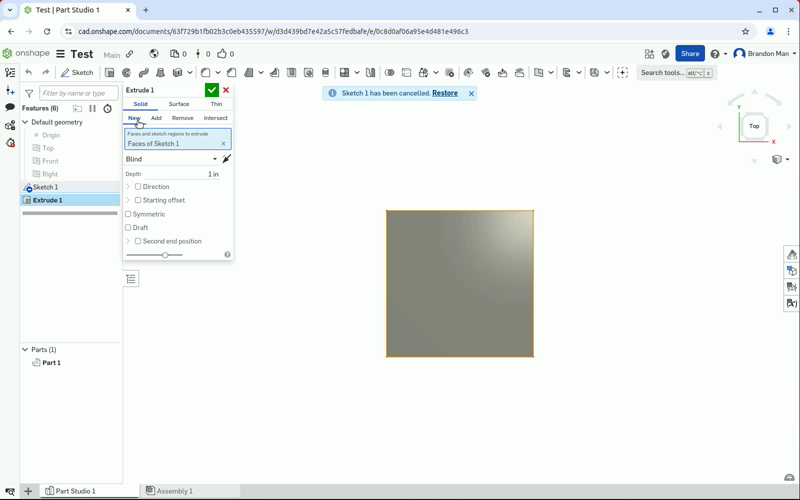
key(tab, 4)
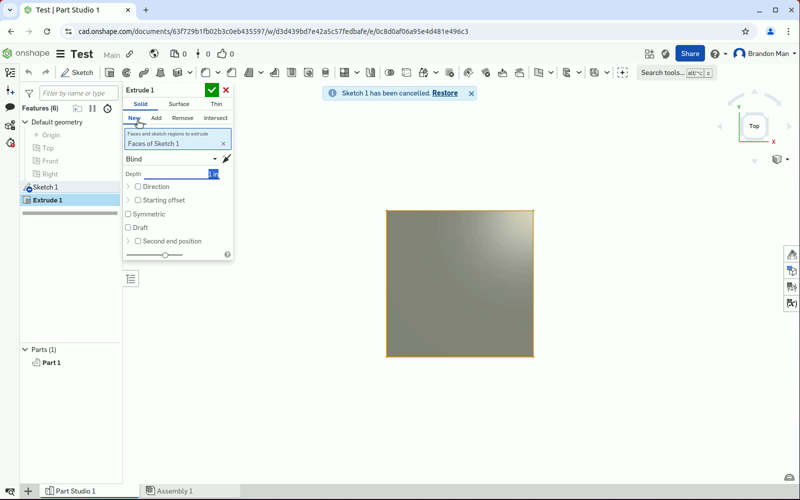
text(15.165)
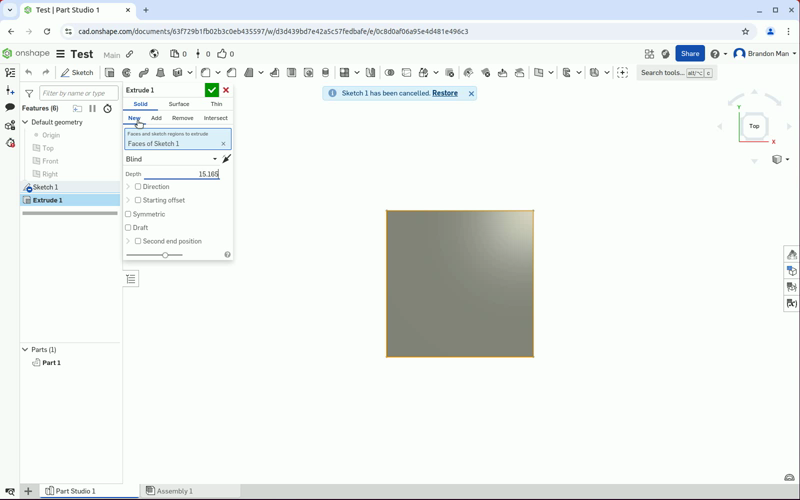
key(enter)
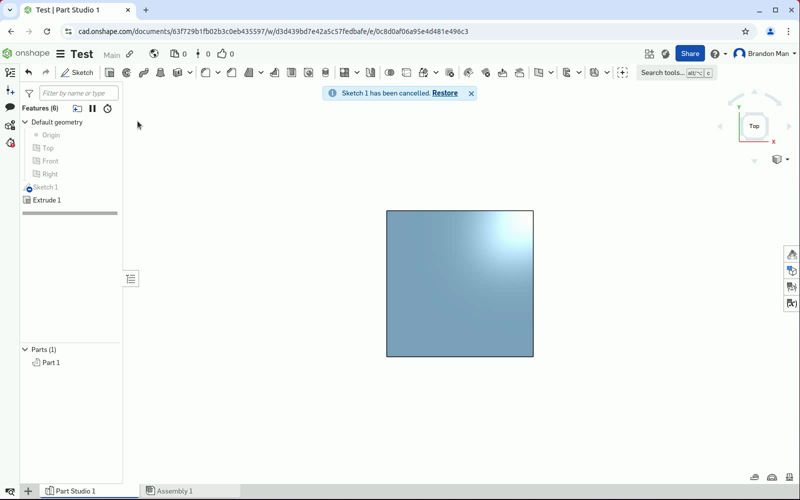
key(shift+h)
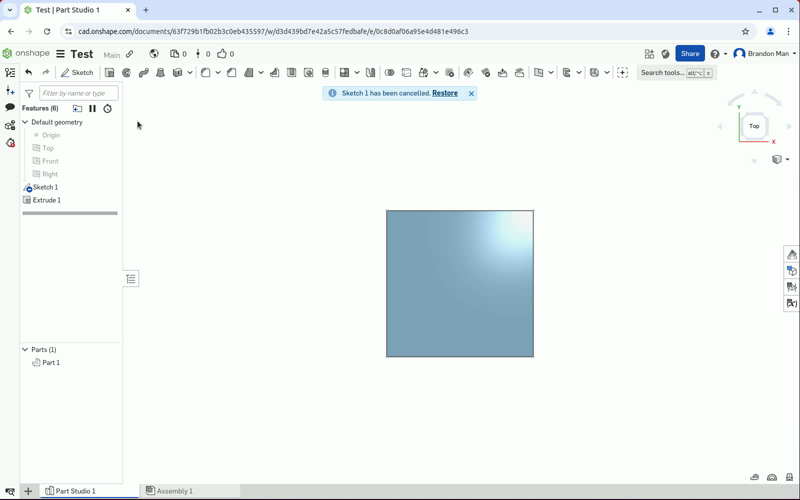
key(shift+h)
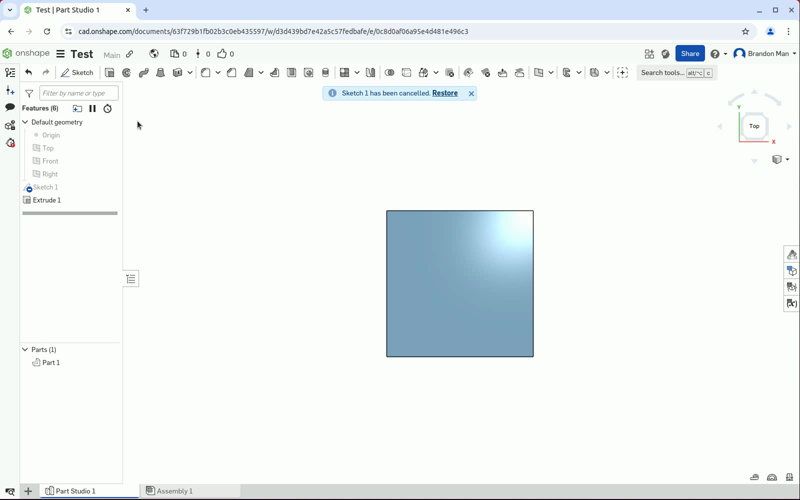
mouse_move(73, 189)
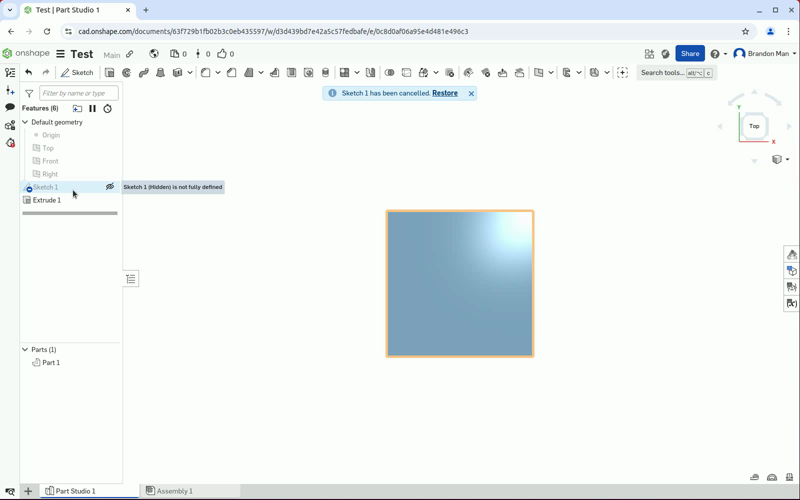
click(73, 189)
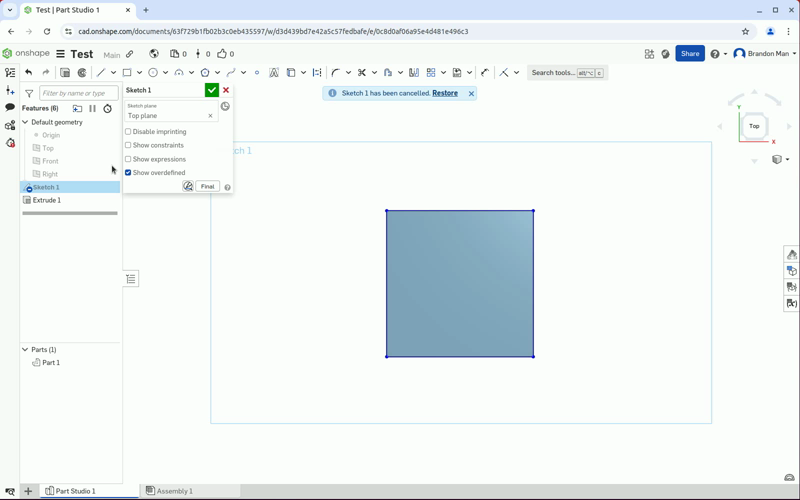
mouse_move(229, 92)
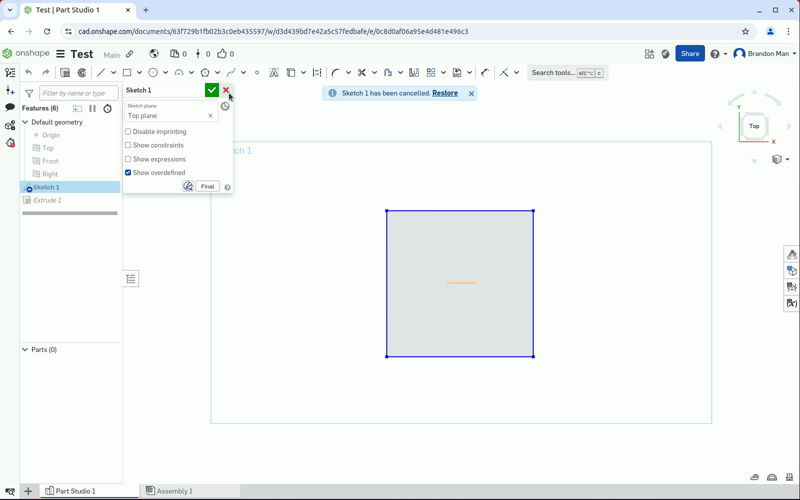
click(229, 92)
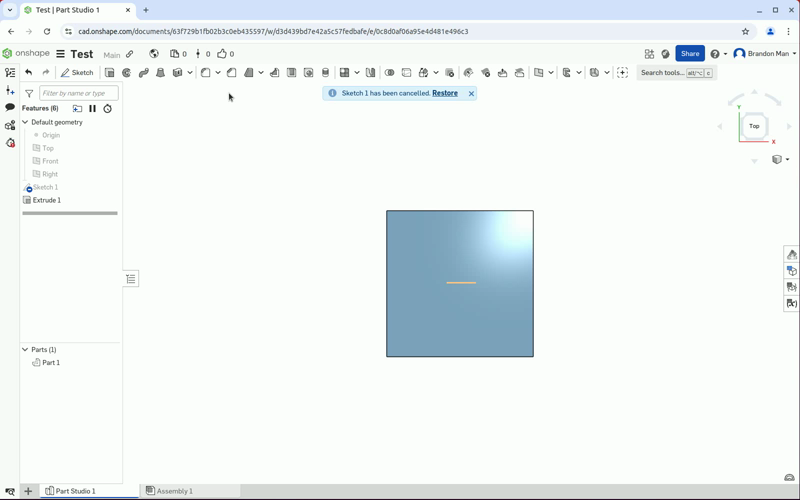
mouse_move(541, 75)
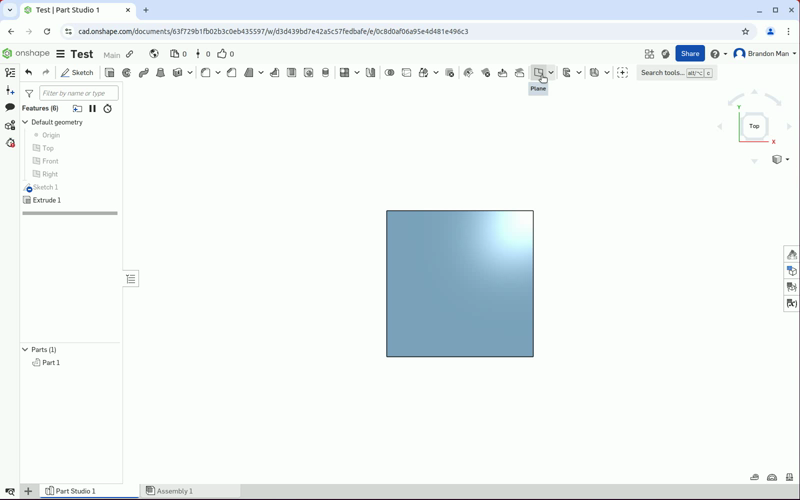
click(541, 75)
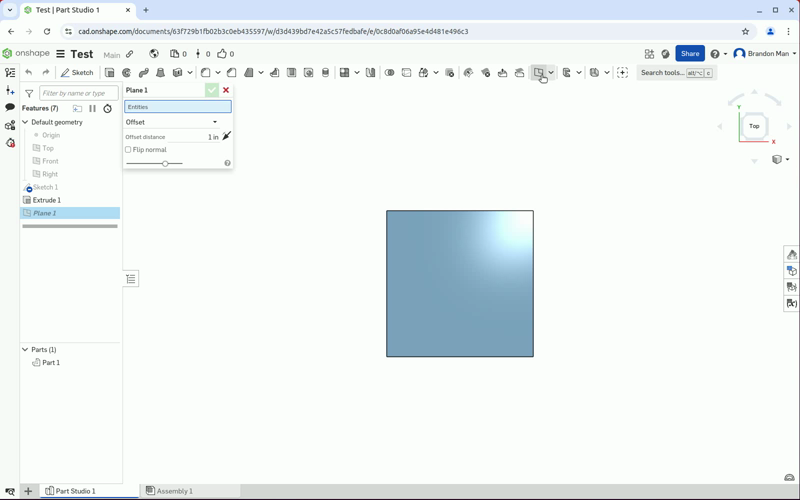
mouse_move(73, 150)
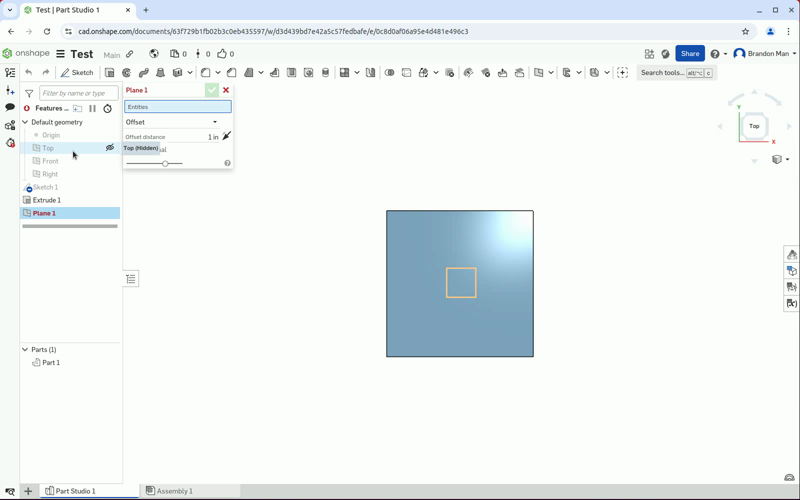
click(73, 150)
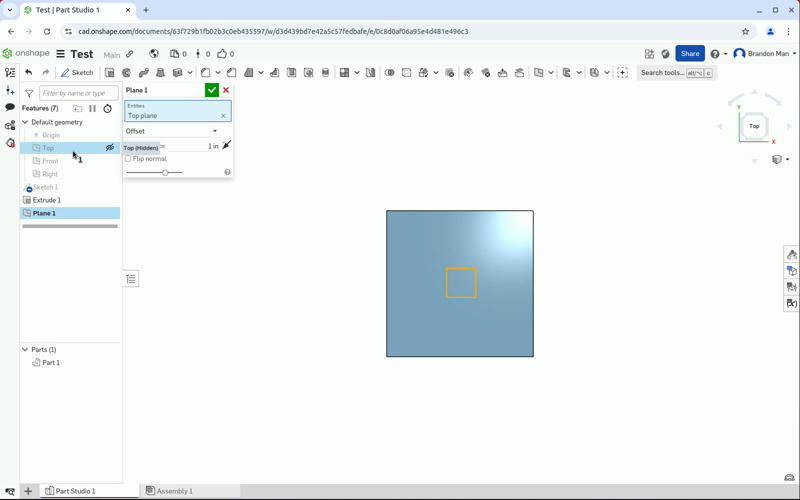
key(tab, 2)
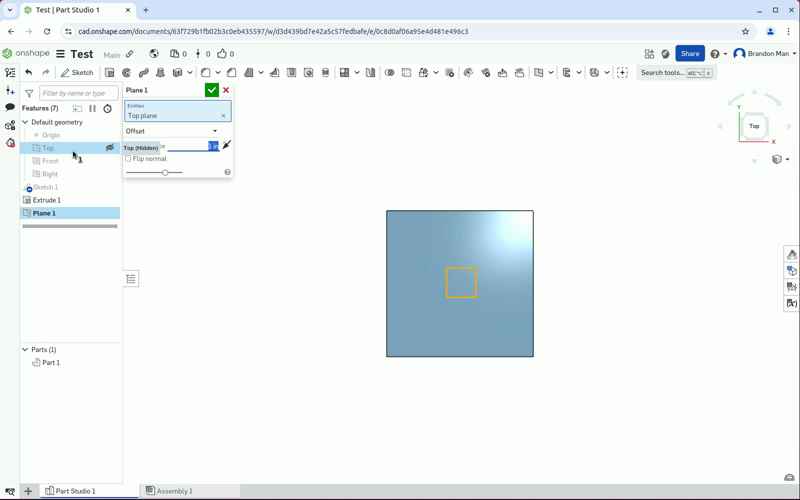
text(15.159)
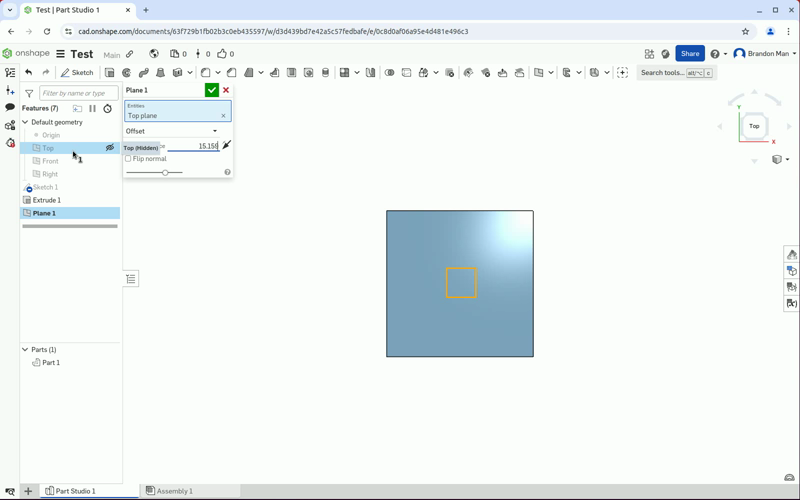
key(enter, 2)
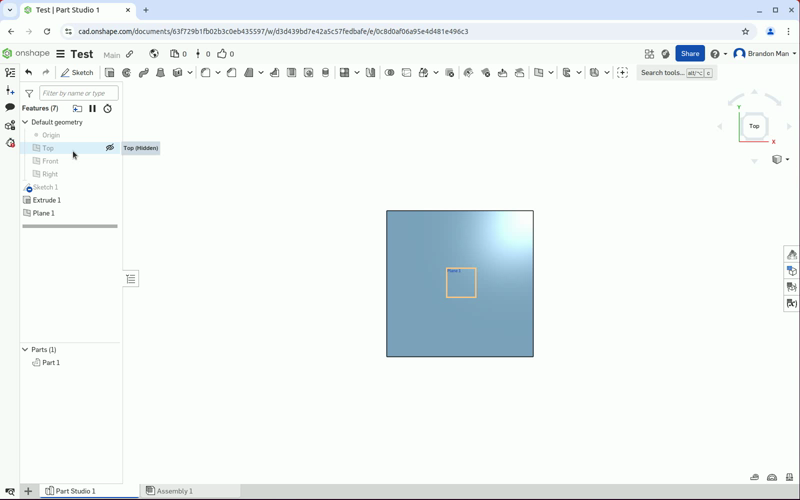
key(shift+s)
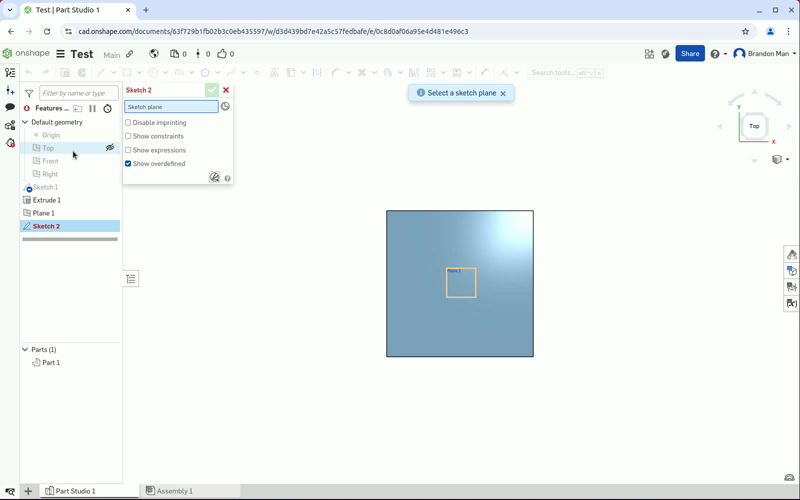
mouse_move(73, 215)
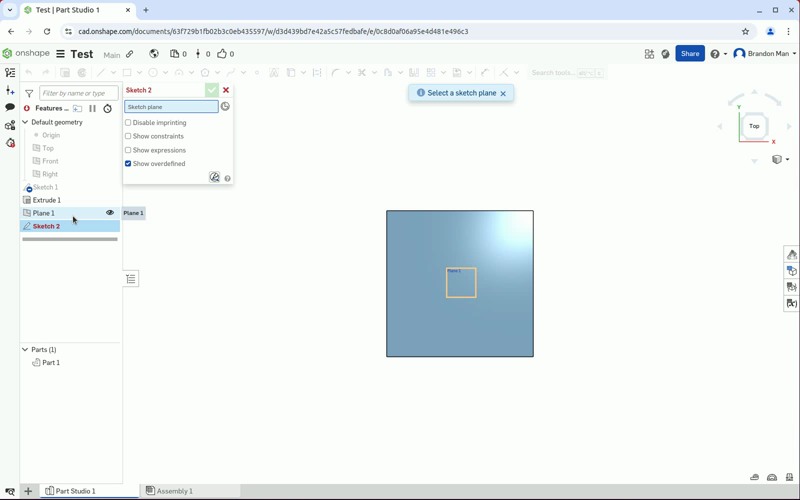
click(73, 215)
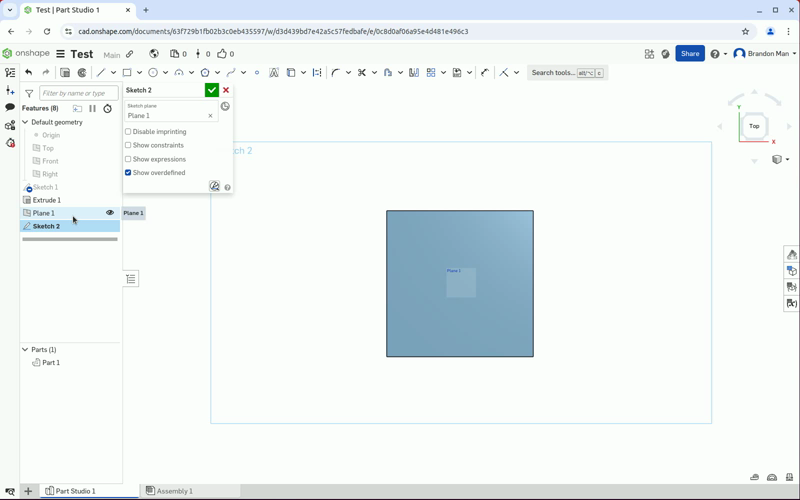
mouse_move(73, 352)
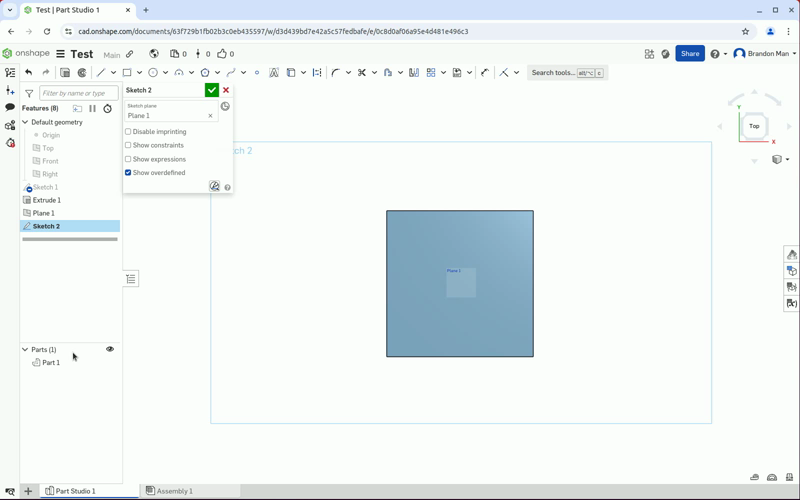
key(y)
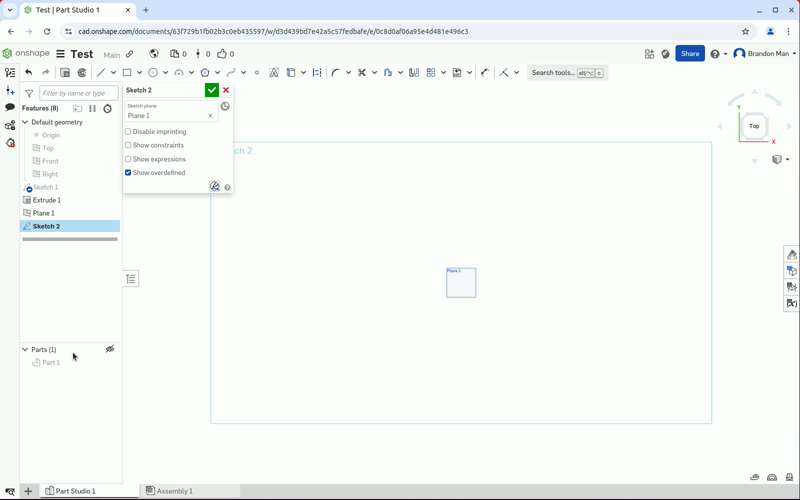
key(c)
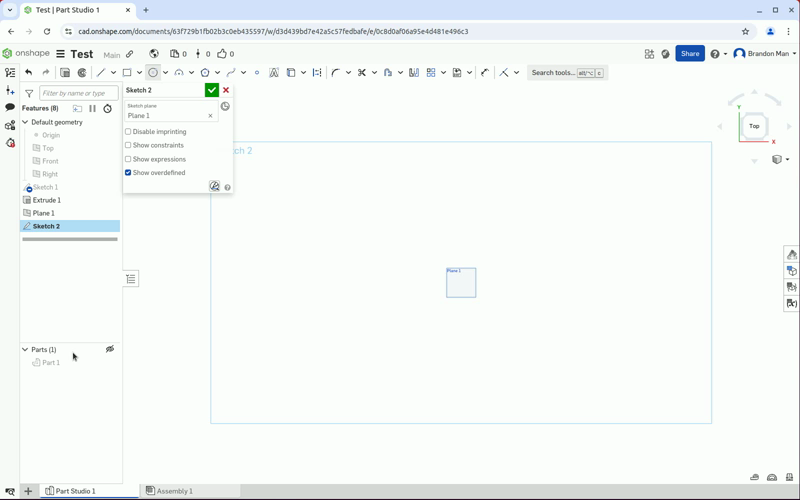
key_down(shift)
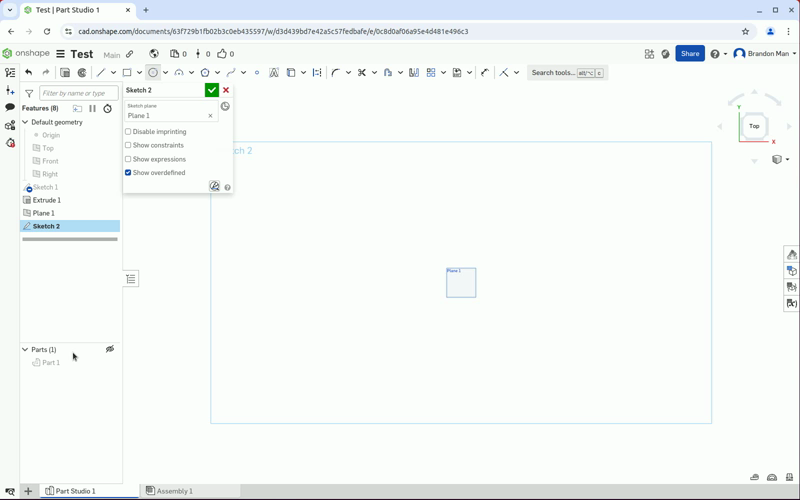
mouse_move(461, 282)
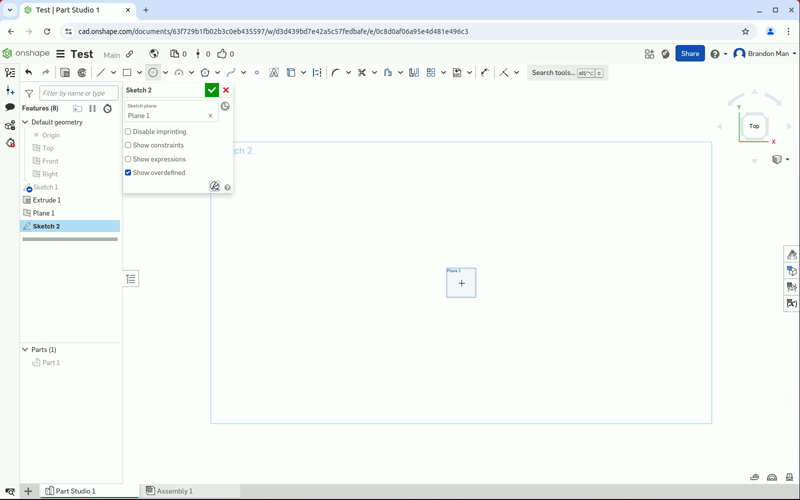
click(461, 282)
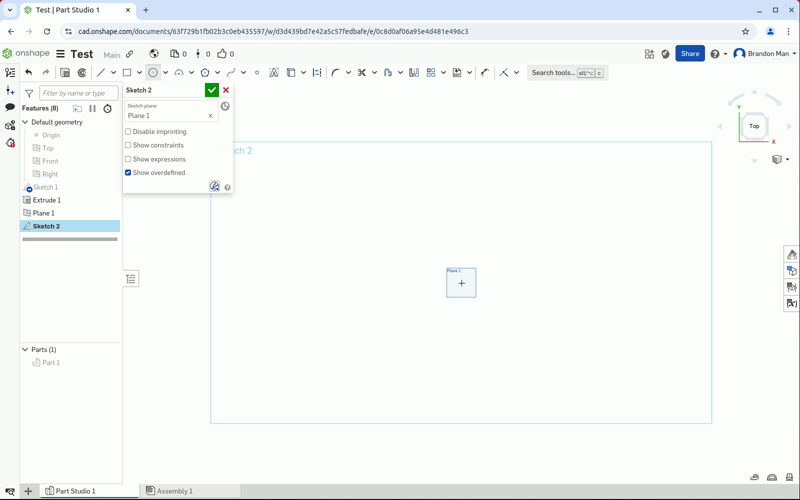
key_up(shift)
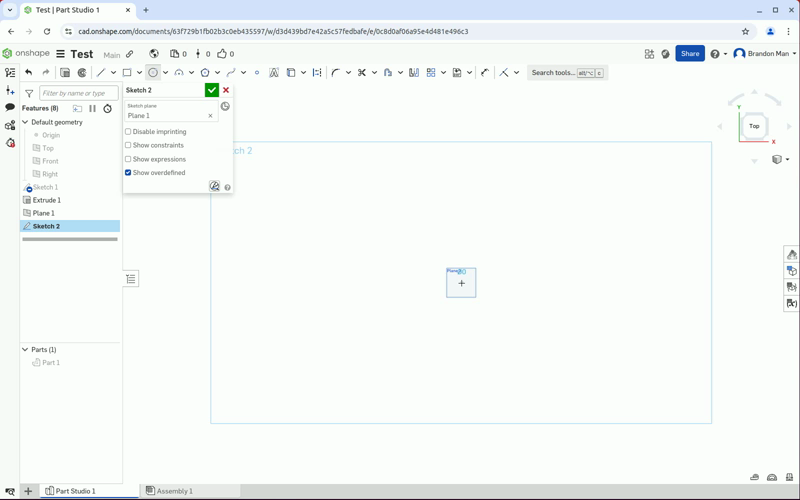
mouse_move(504, 282)
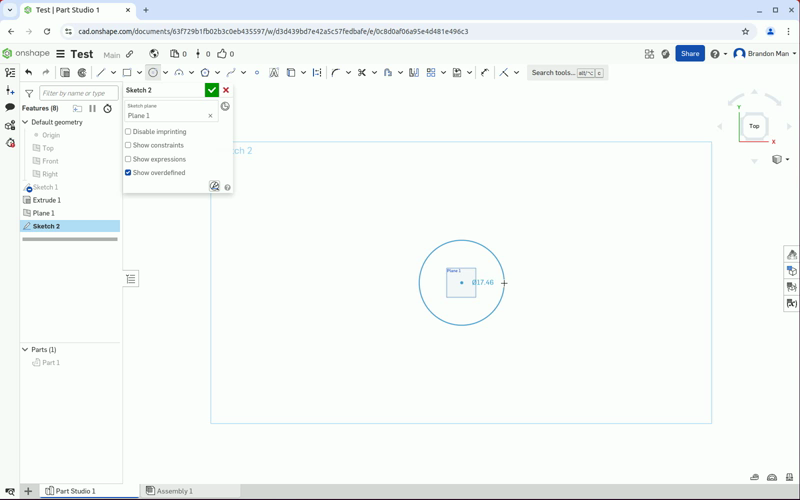
click(504, 282)
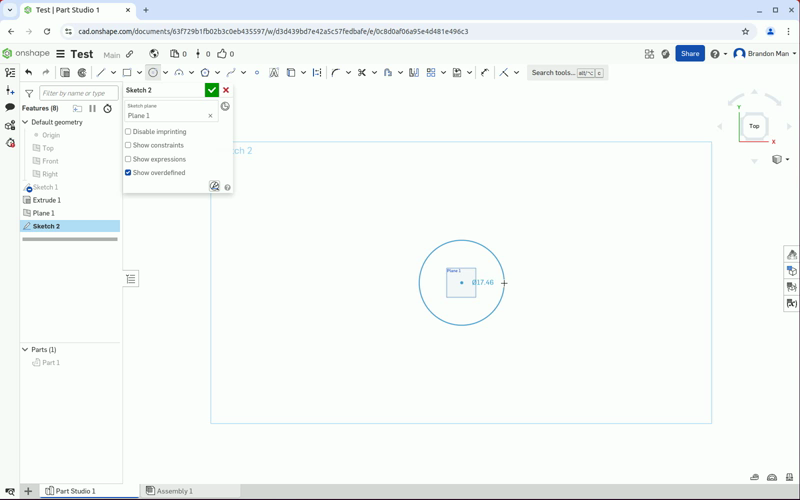
key(esc)
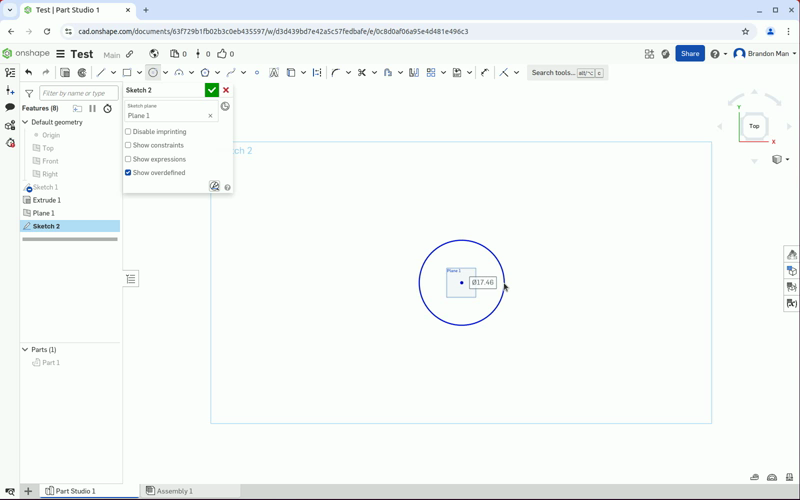
mouse_move(439, 283)
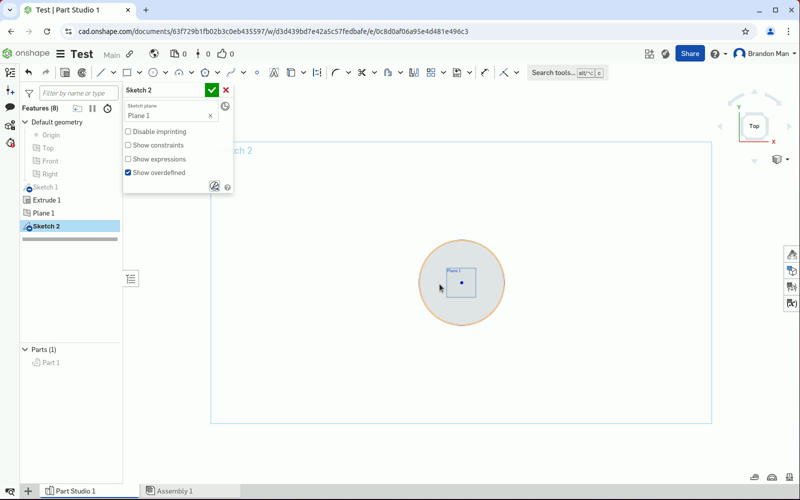
click(439, 283)
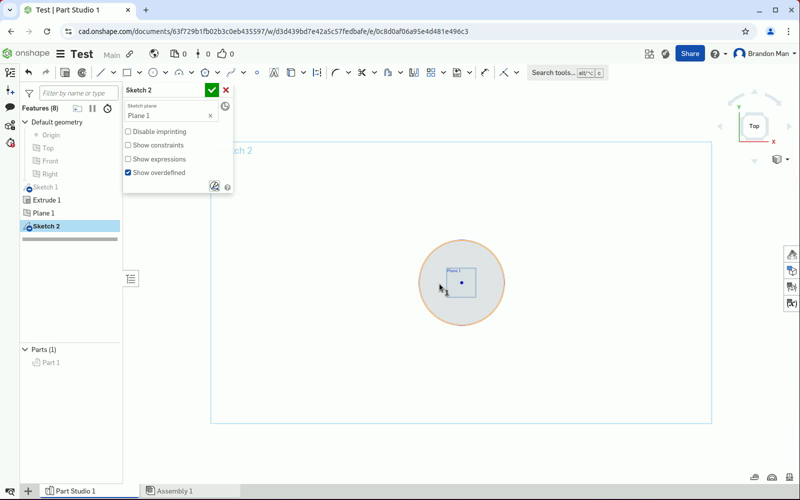
mouse_move(73, 352)
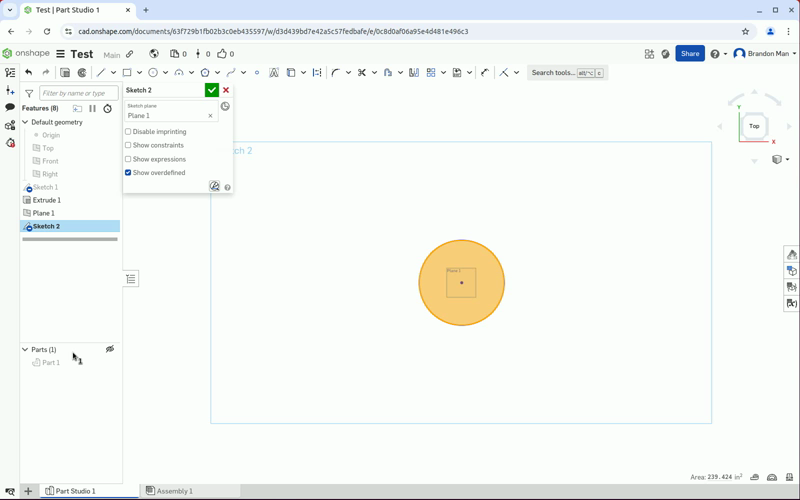
key(shift+y)
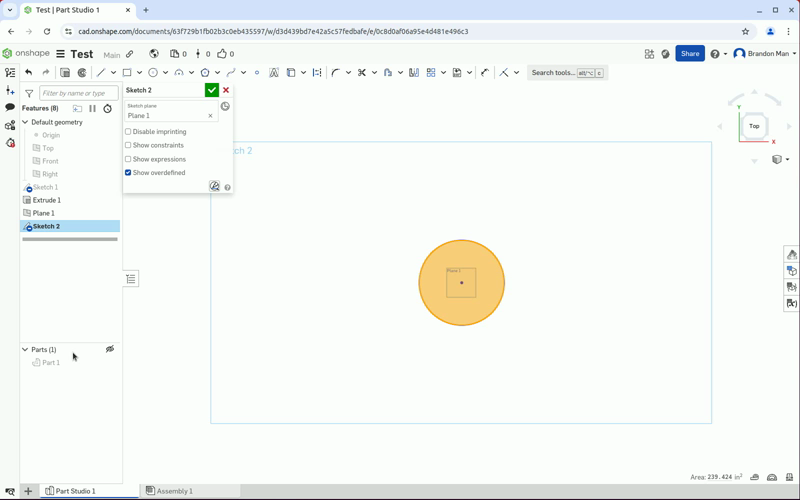
key(shift+e)
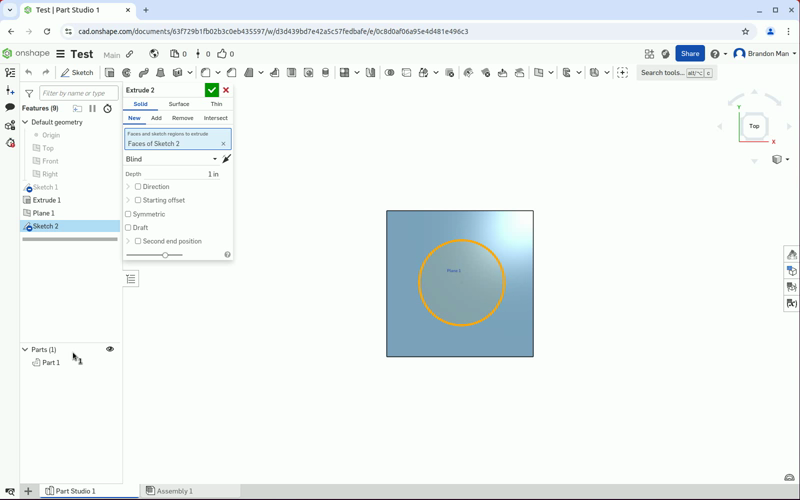
mouse_move(143, 106)
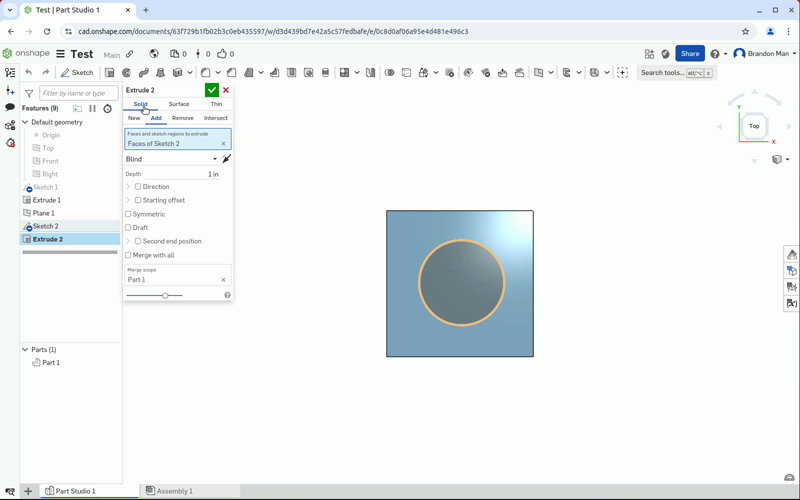
click(143, 106)
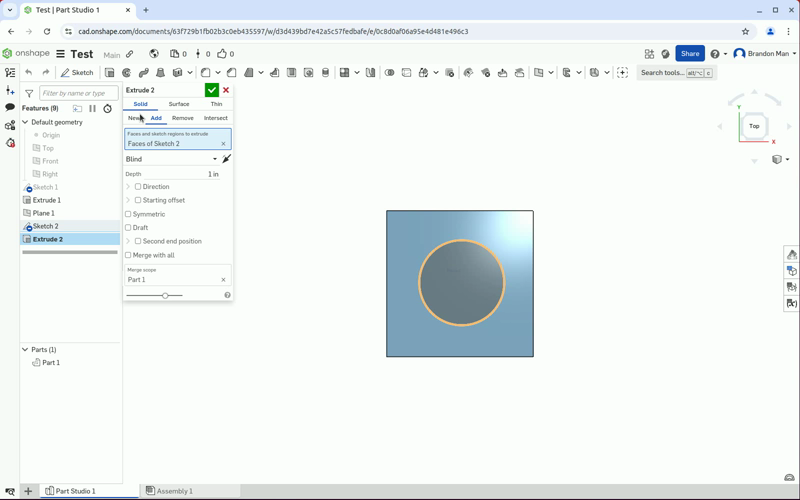
mouse_move(137, 120)
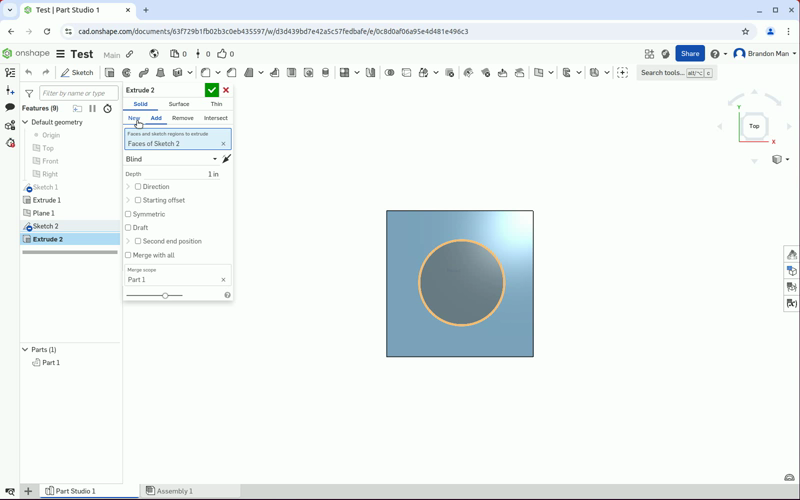
click(137, 120)
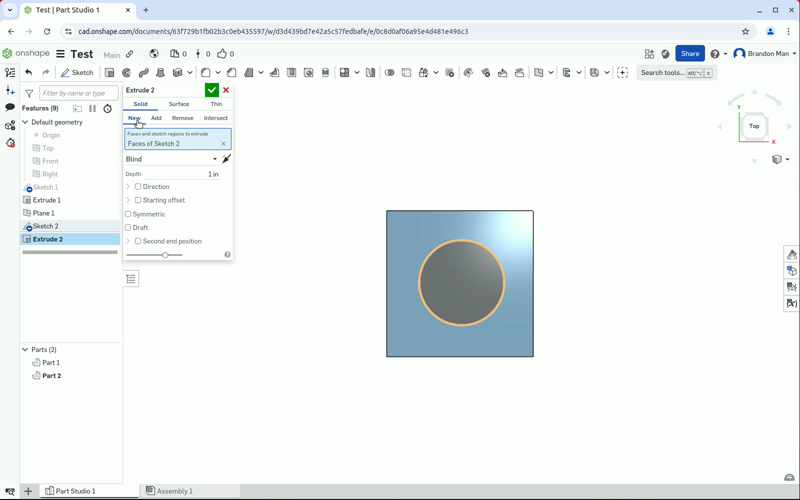
key(tab, 4)
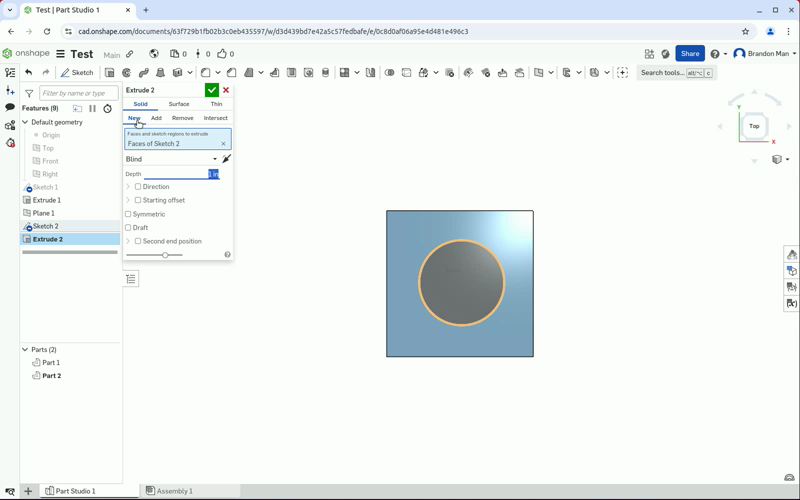
text(7.943)
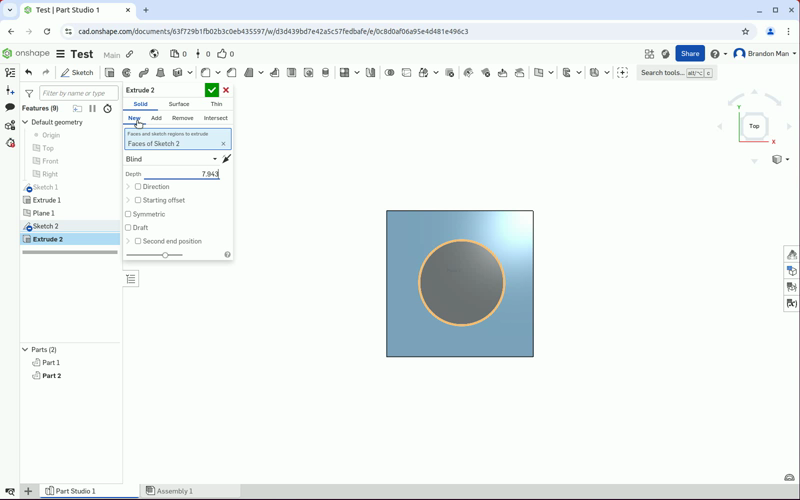
key(enter)
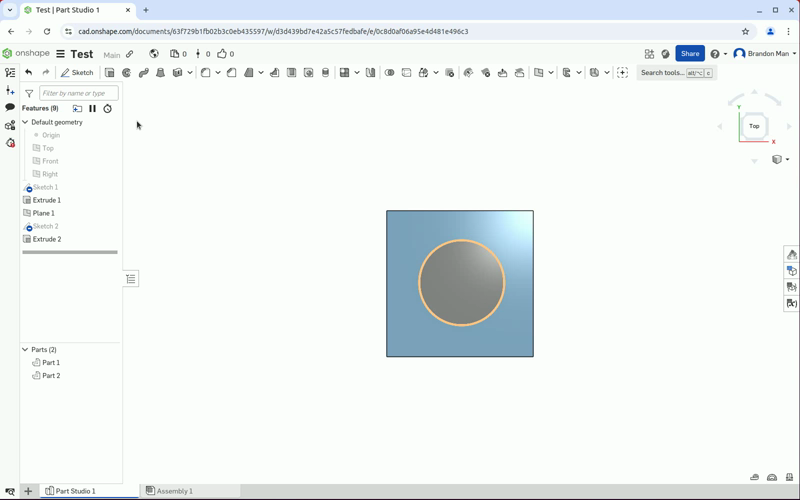
key(shift+h)
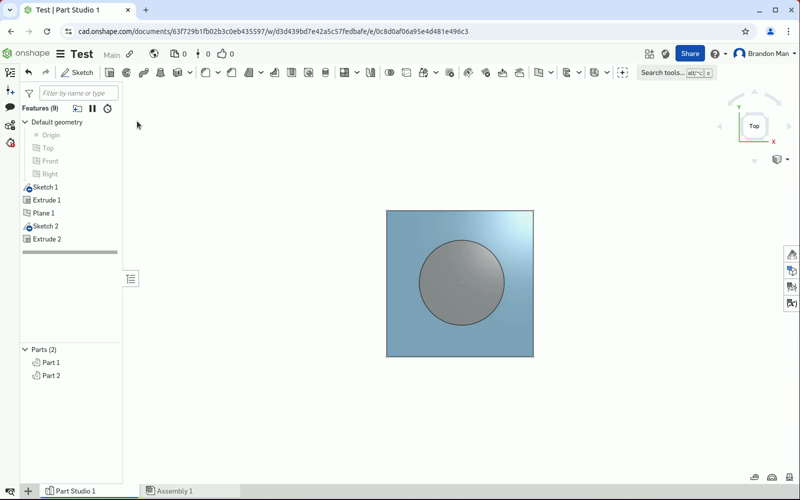
key(shift+h)
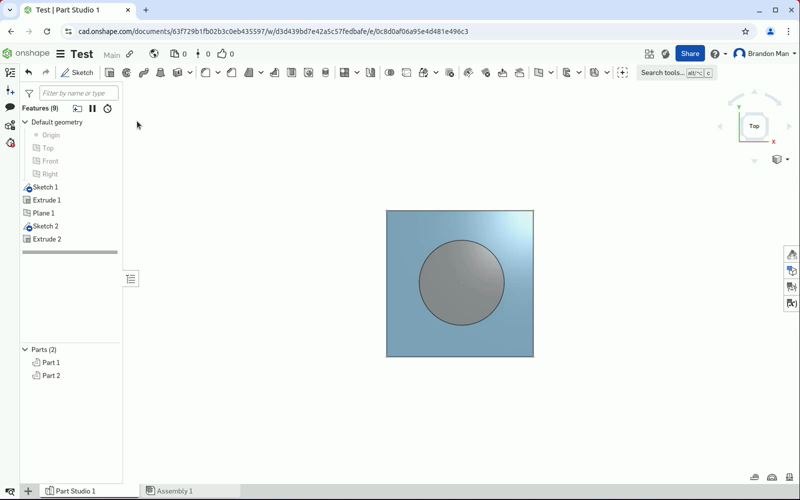
key(shift+7)
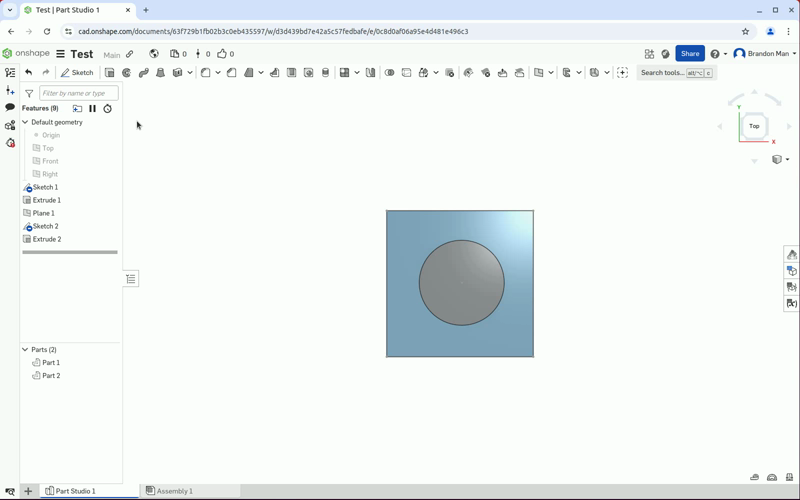
key(up, 3)
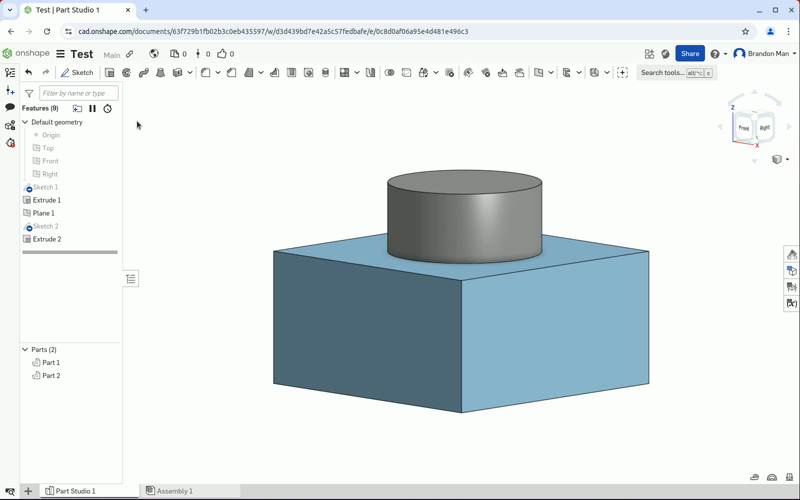
key(left, 3)
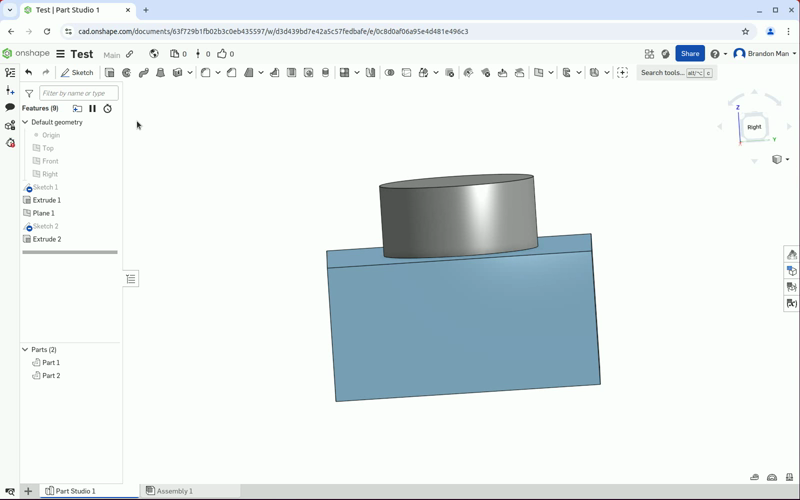
key(right, 3)
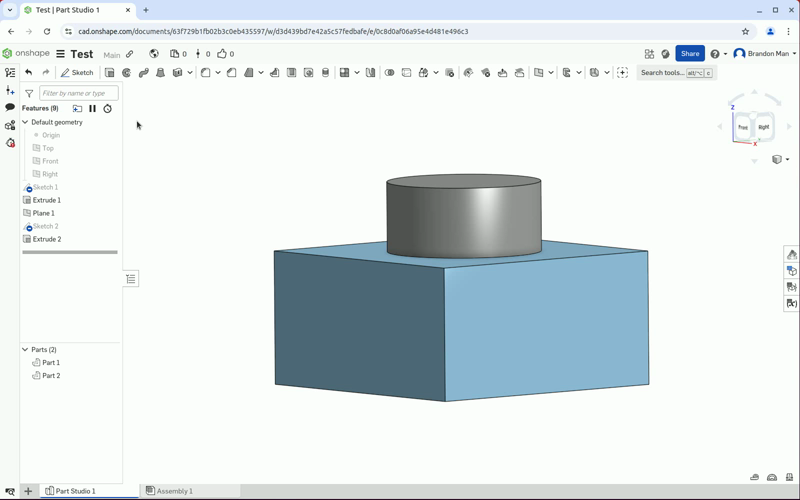
key(down, 3)
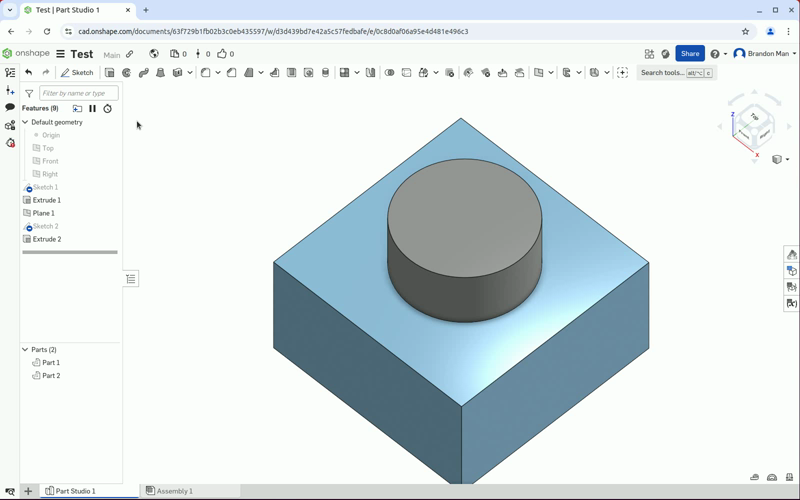
mouse_move(73, 189)
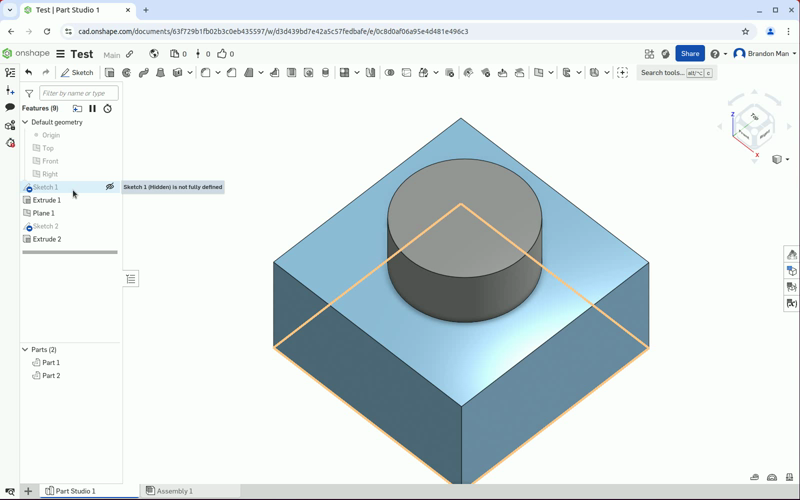
click(73, 189)